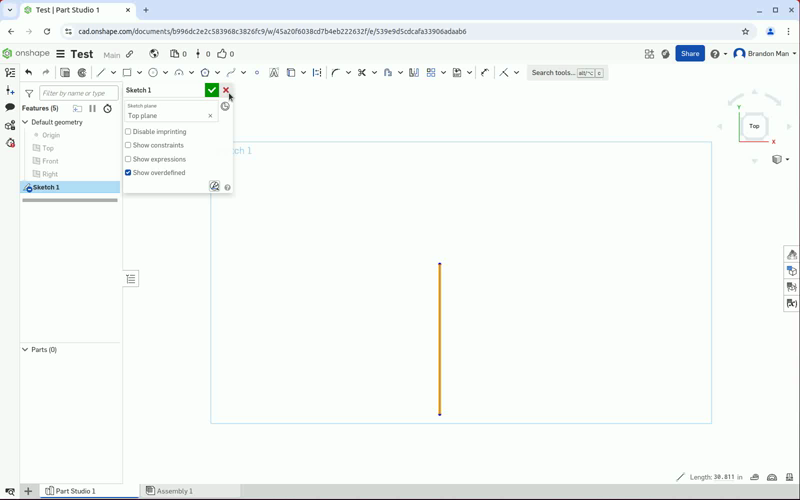
key(shift+h)
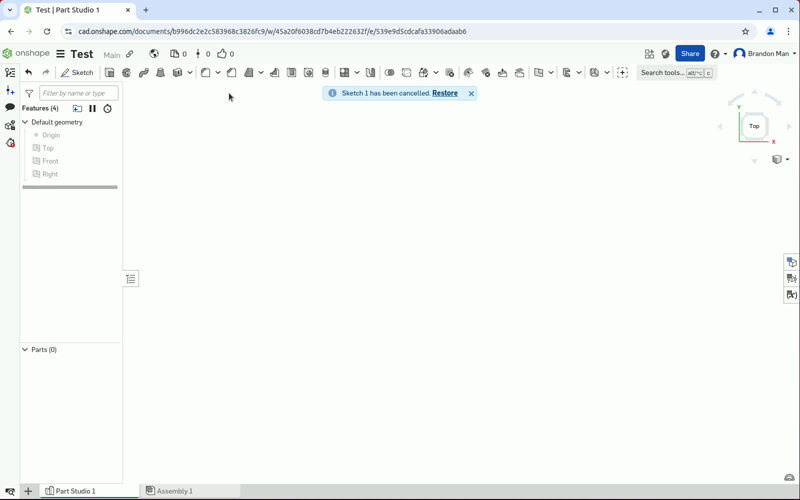
mouse_move(73, 352)
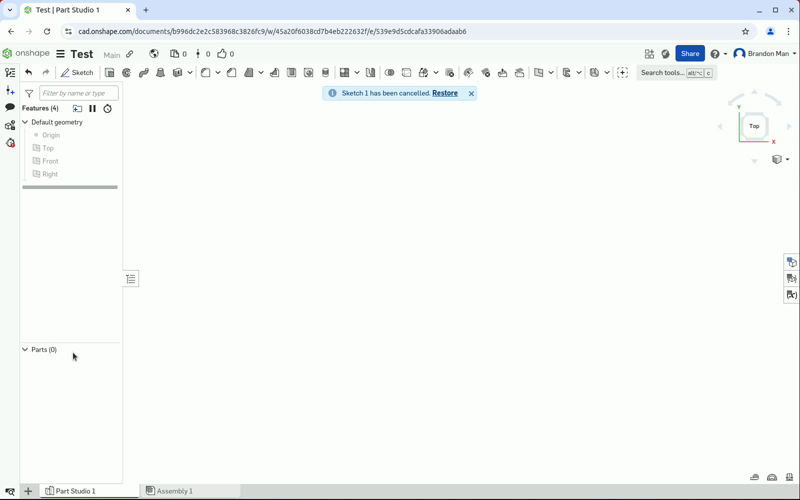
key(y)
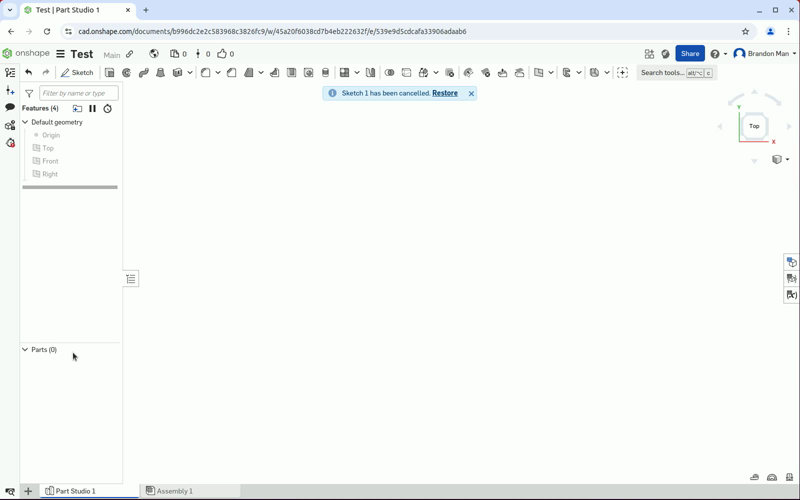
key(shift+p)
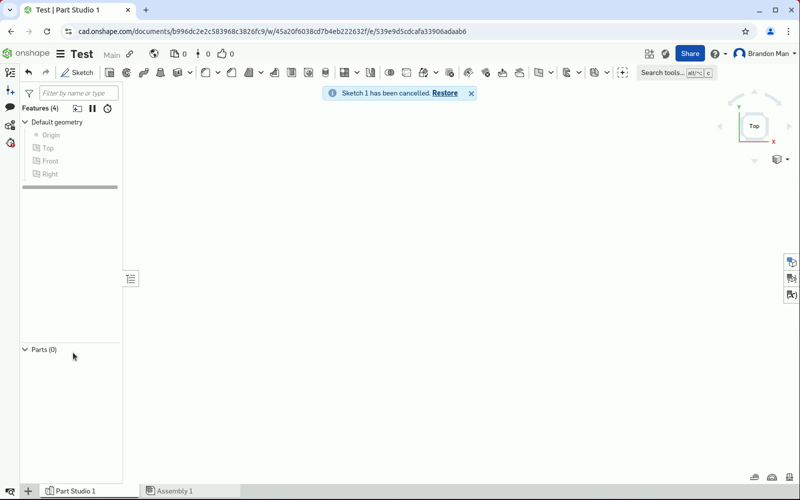
key(space)
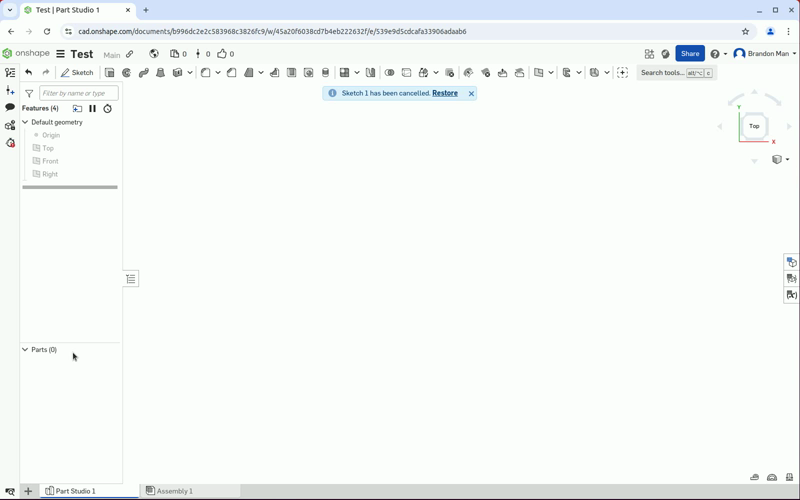
key_down(shift)
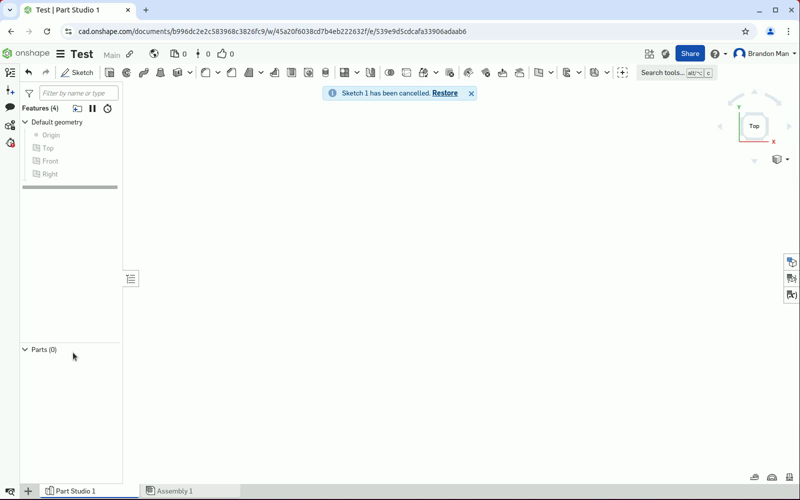
key(up)
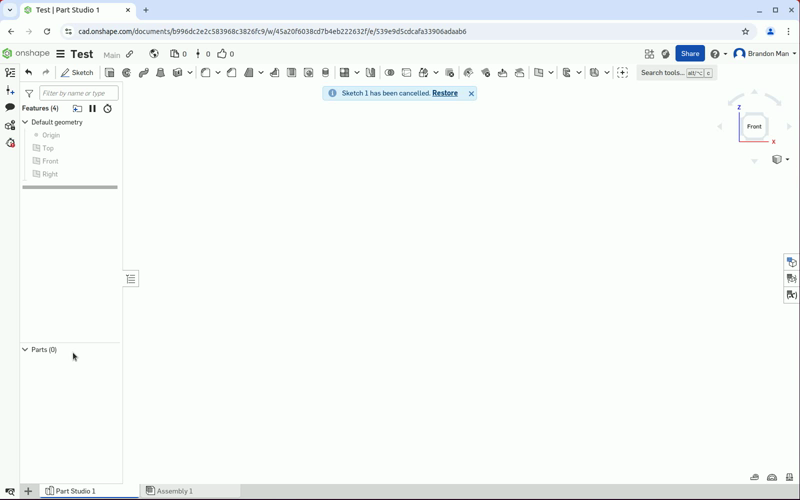
key_up(shift)
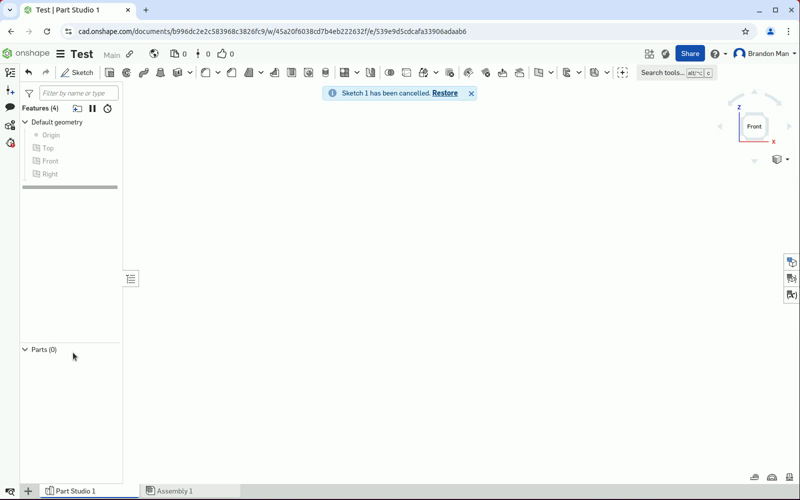
mouse_move(73, 352)
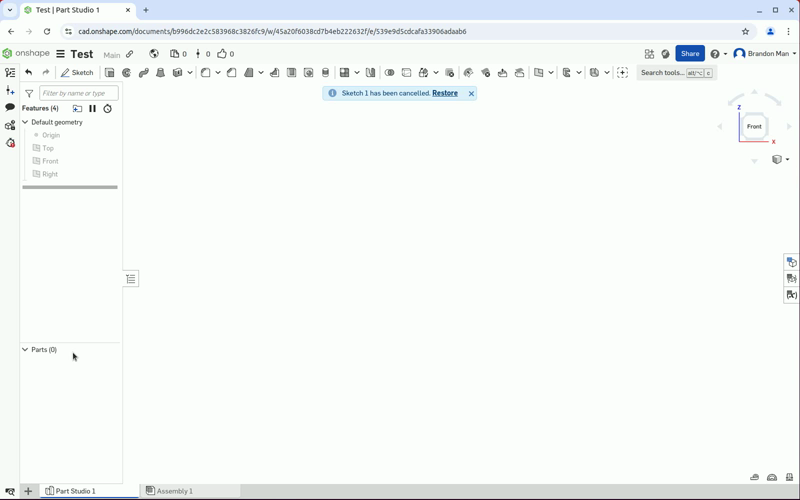
key(shift+y)
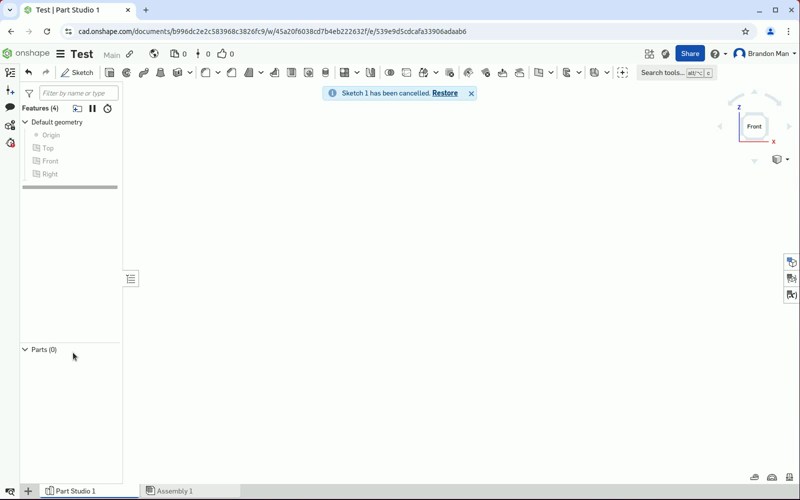
key(shift+s)
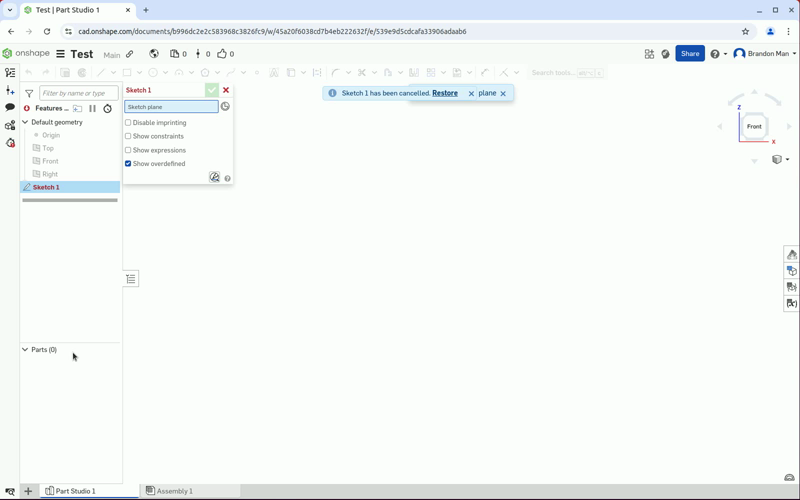
mouse_move(73, 163)
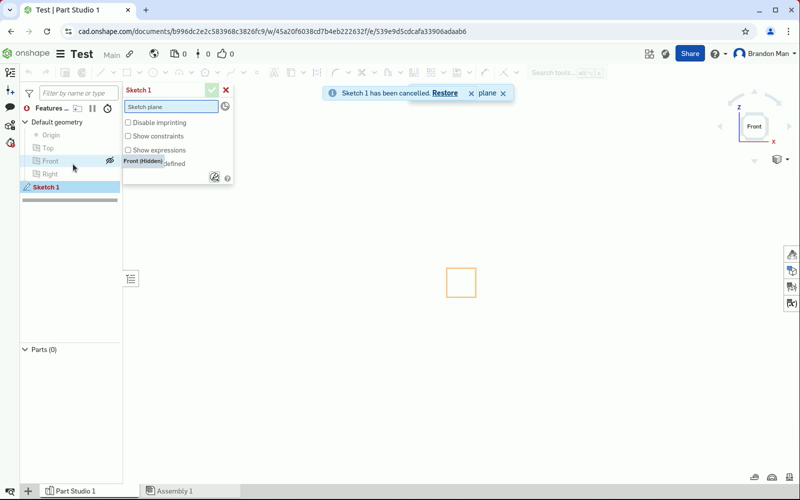
click(73, 163)
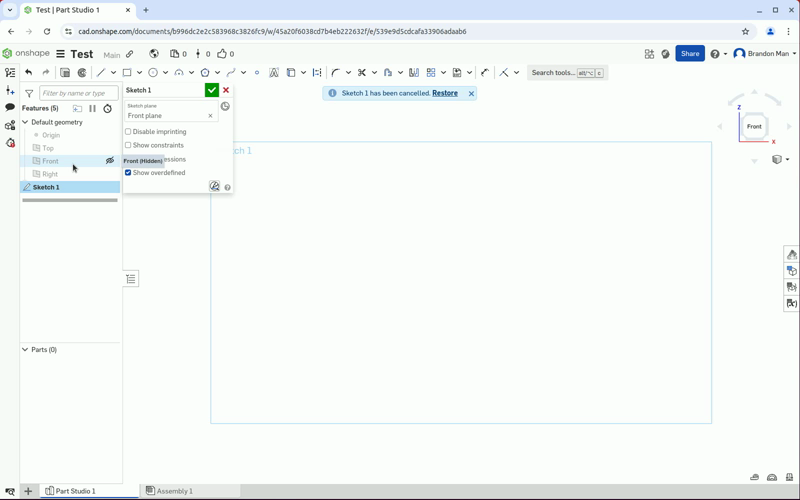
mouse_move(73, 352)
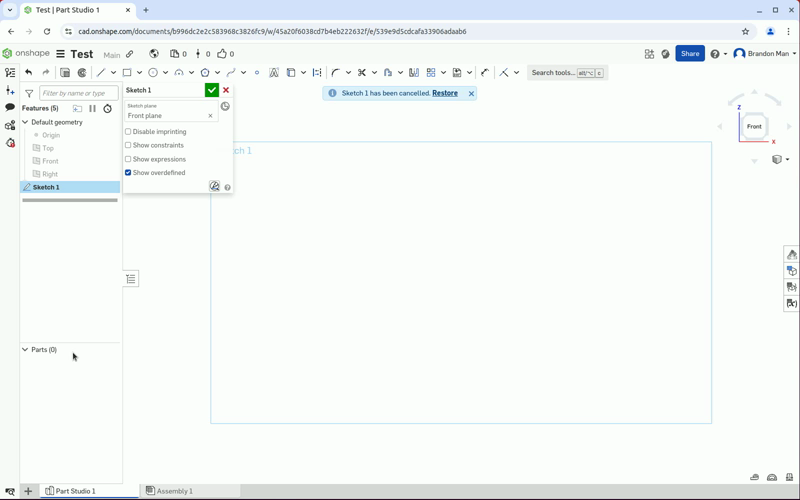
key(y)
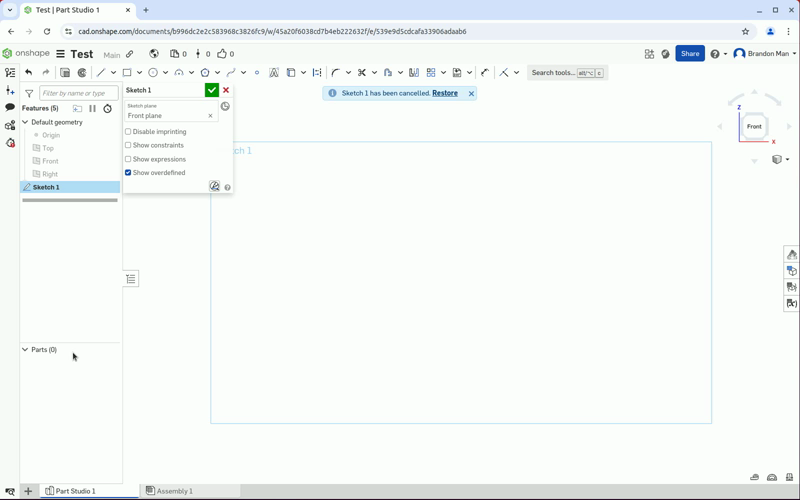
key(c)
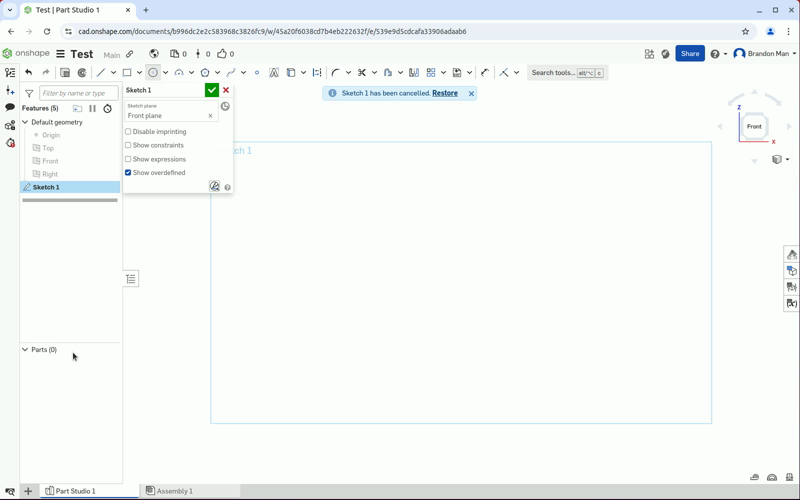
key_down(shift)
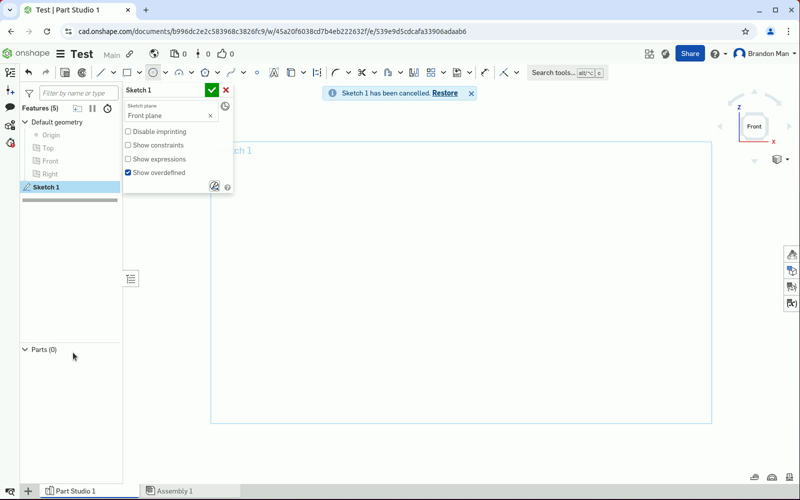
mouse_move(461, 282)
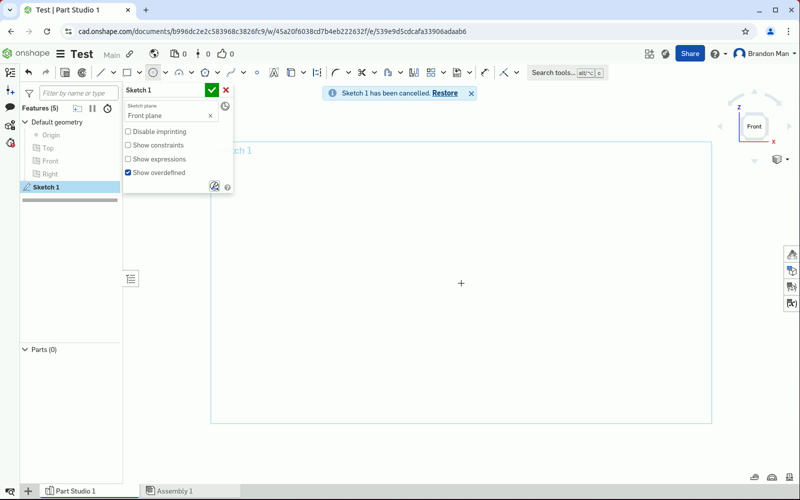
click(461, 282)
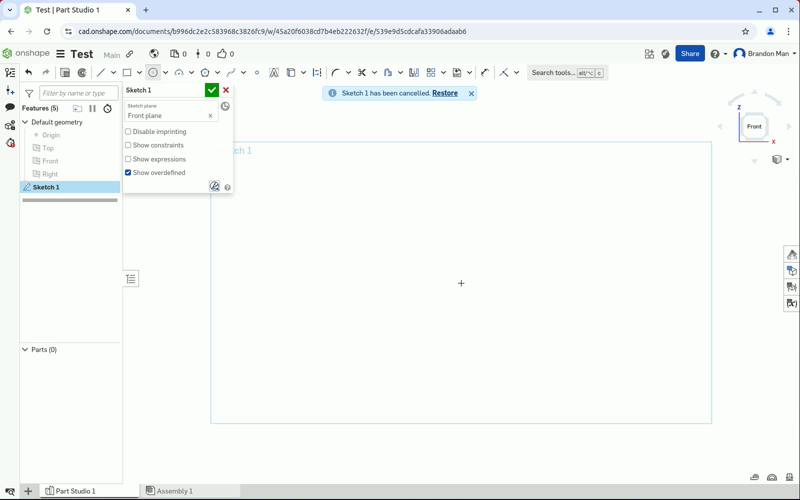
key_up(shift)
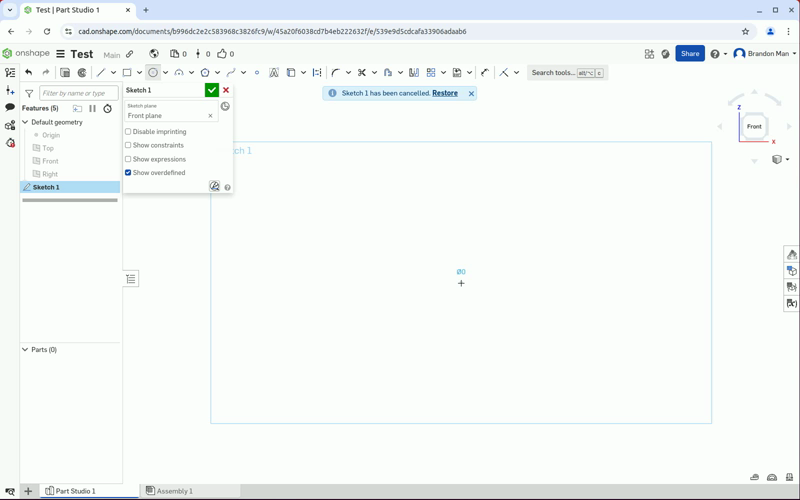
mouse_move(574, 282)
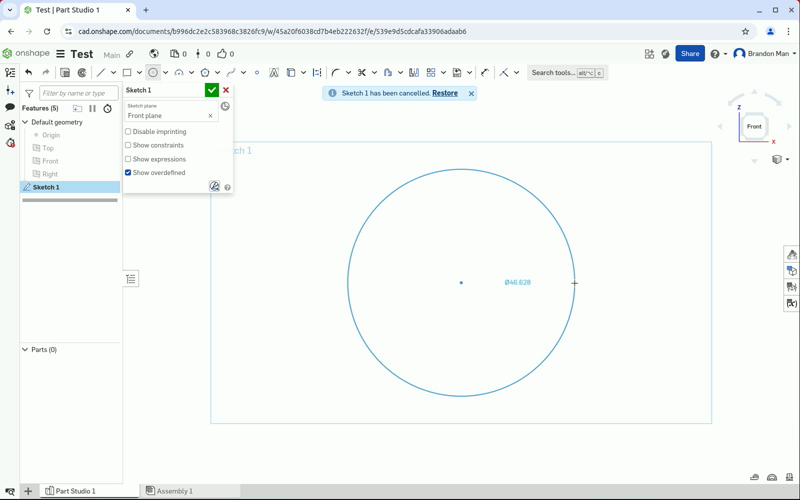
click(574, 282)
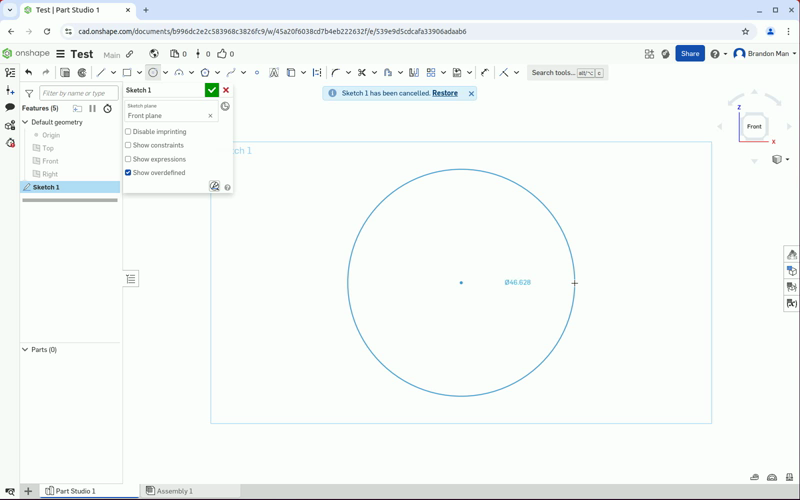
key(esc)
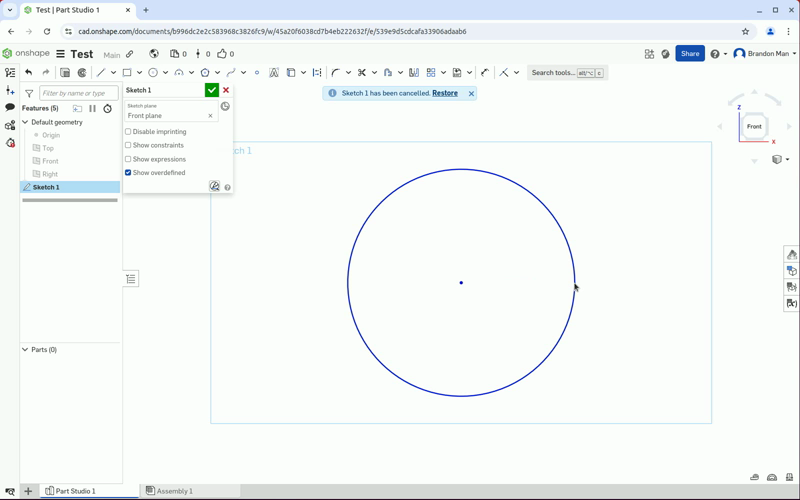
mouse_move(412, 347)
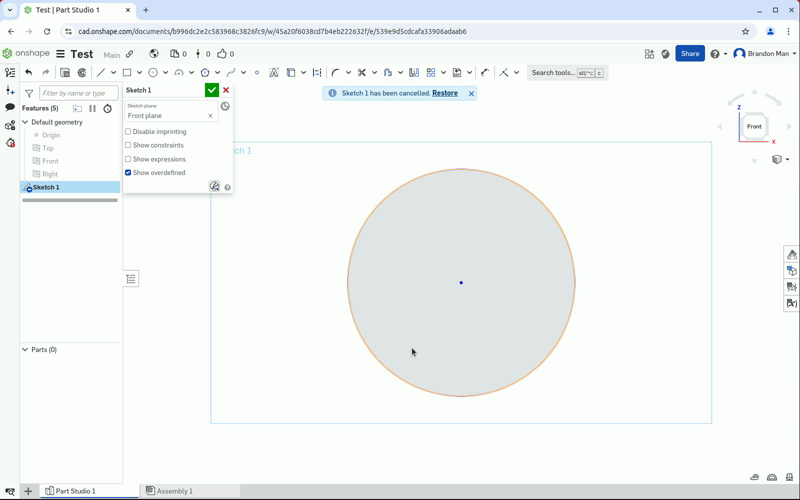
click(412, 347)
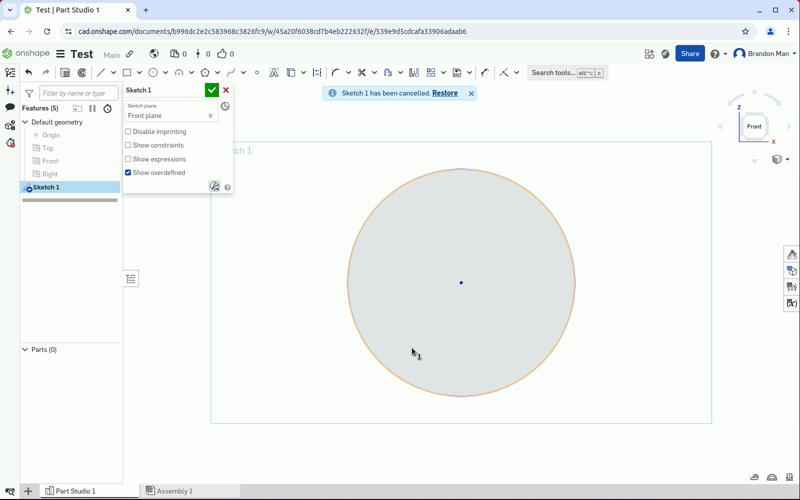
mouse_move(73, 352)
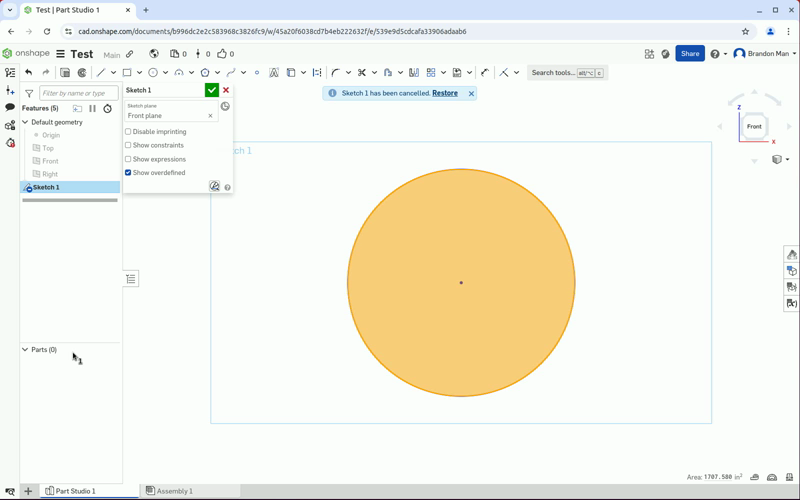
key(shift+y)
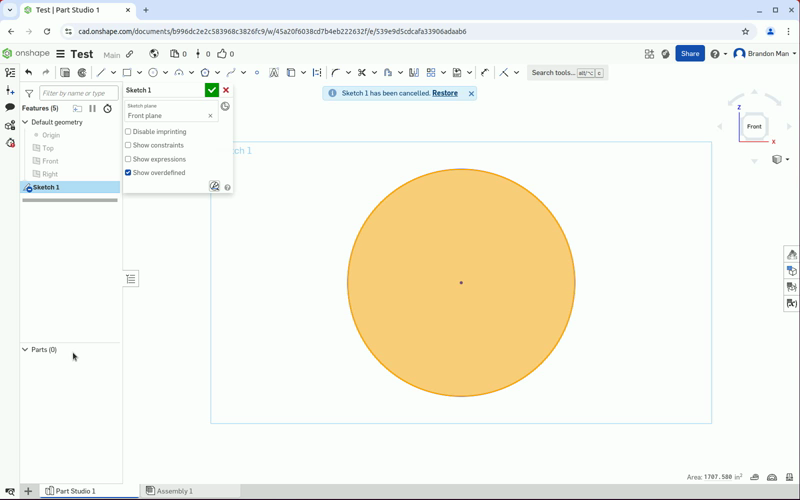
key(shift+e)
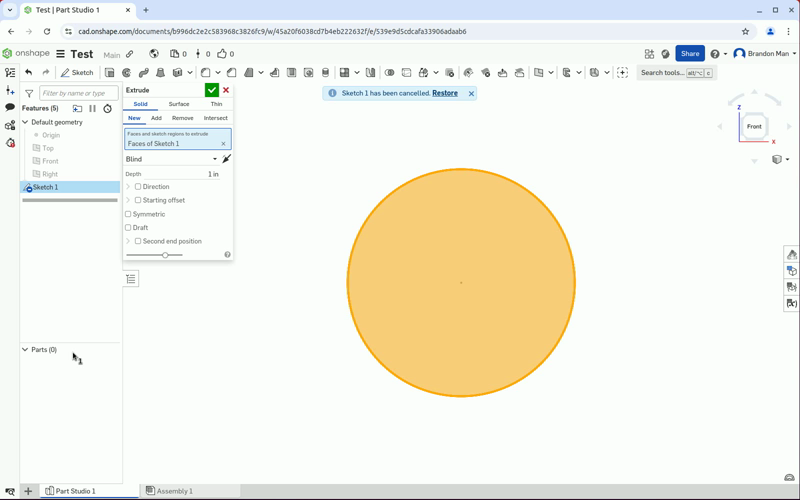
mouse_move(143, 106)
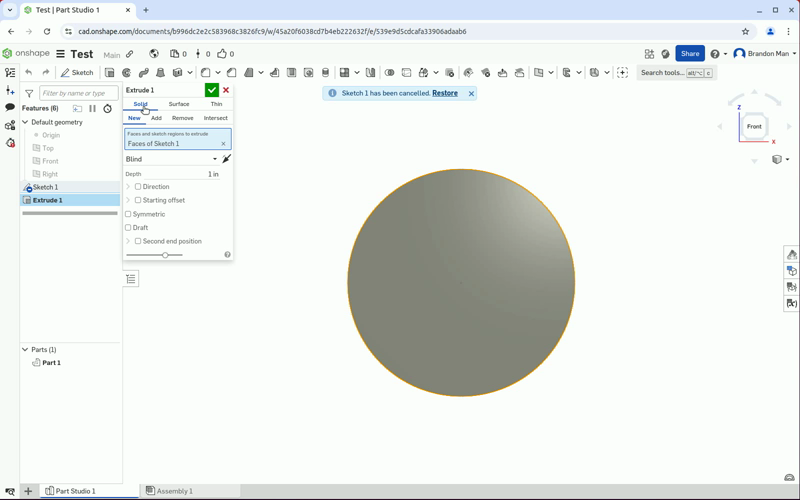
click(143, 106)
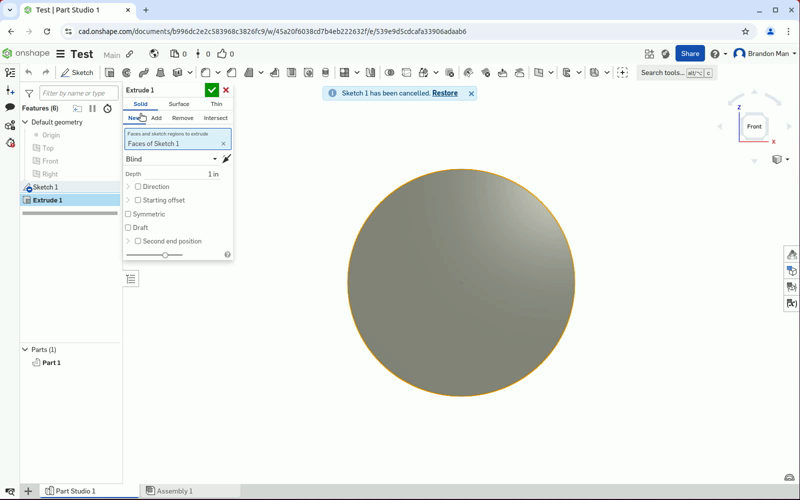
mouse_move(137, 120)
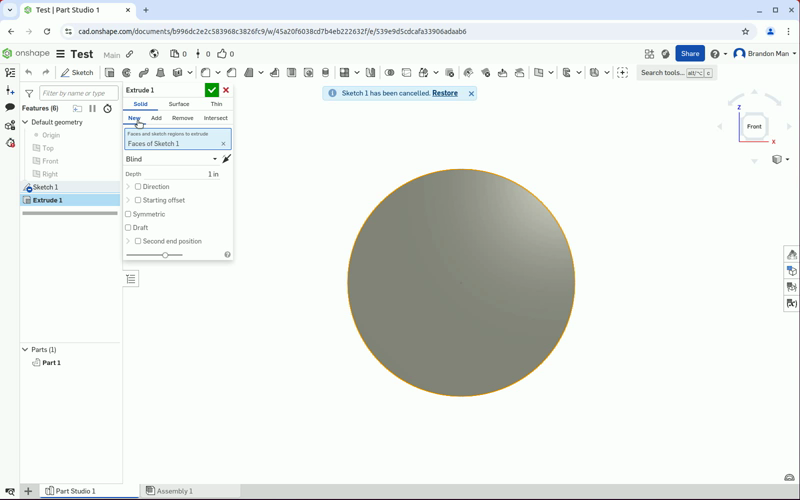
click(137, 120)
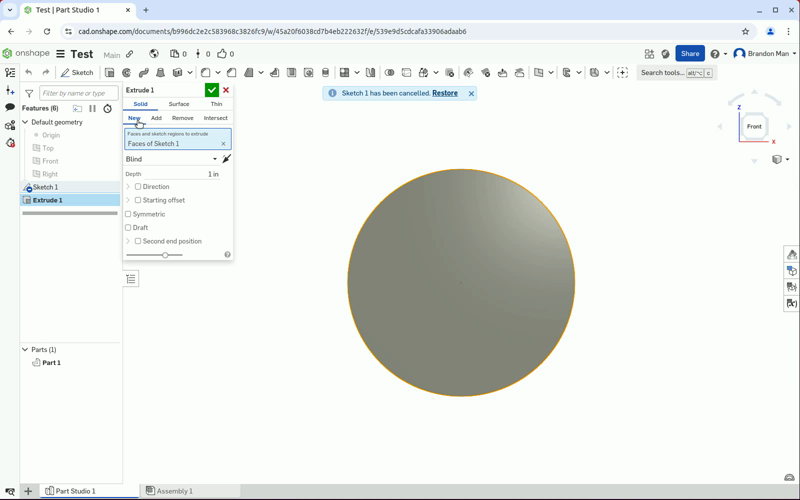
key(tab, 4)
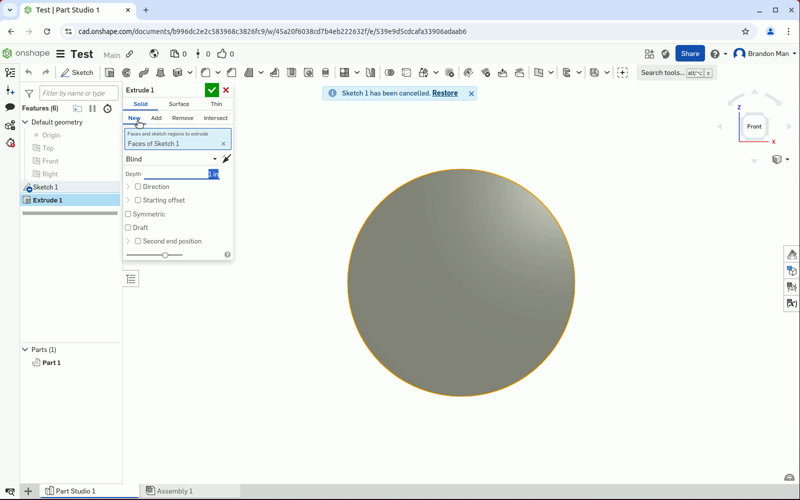
text(6.74)
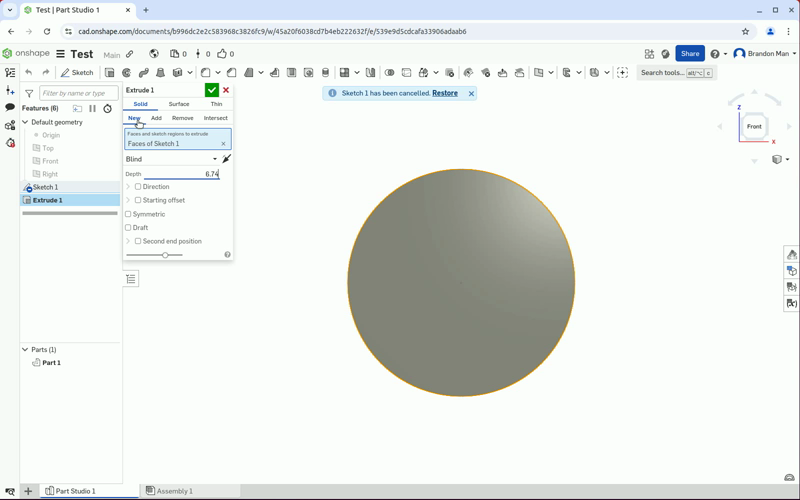
key(enter)
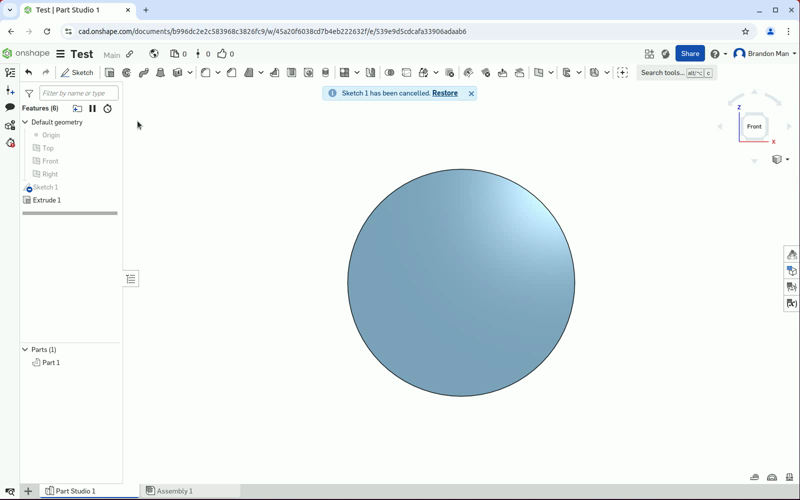
key(shift+h)
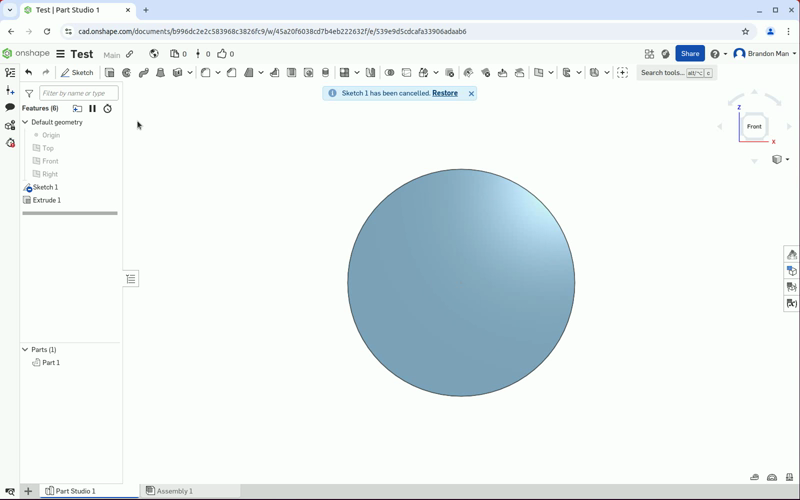
key(shift+h)
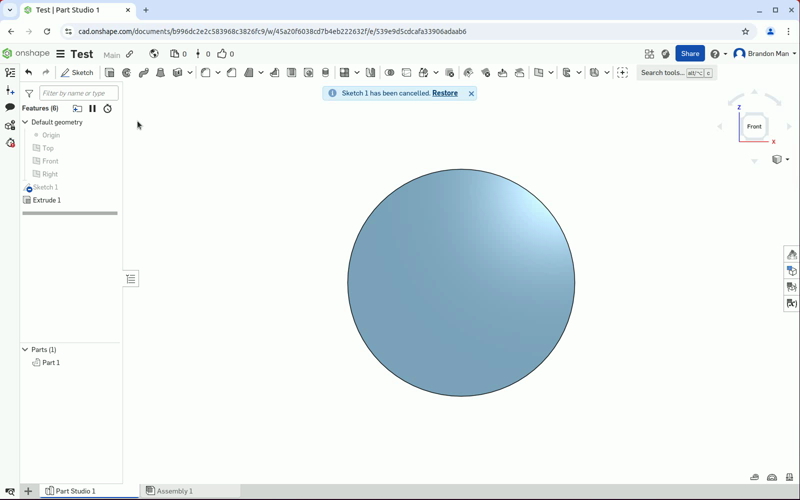
mouse_move(73, 189)
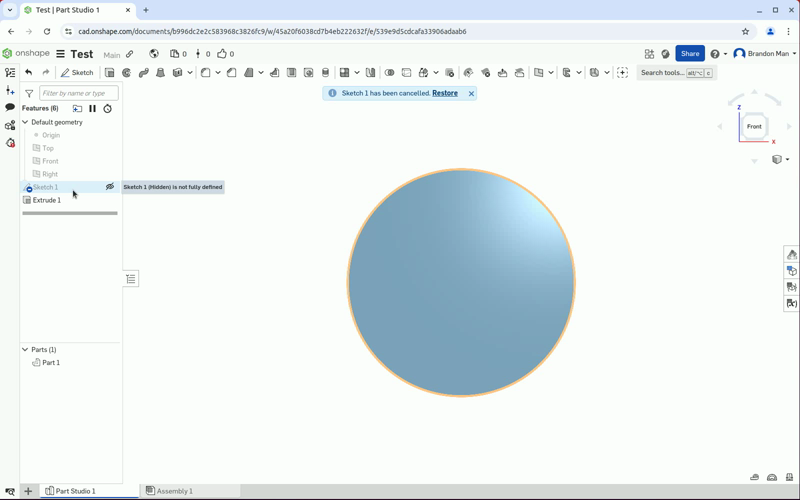
click(73, 189)
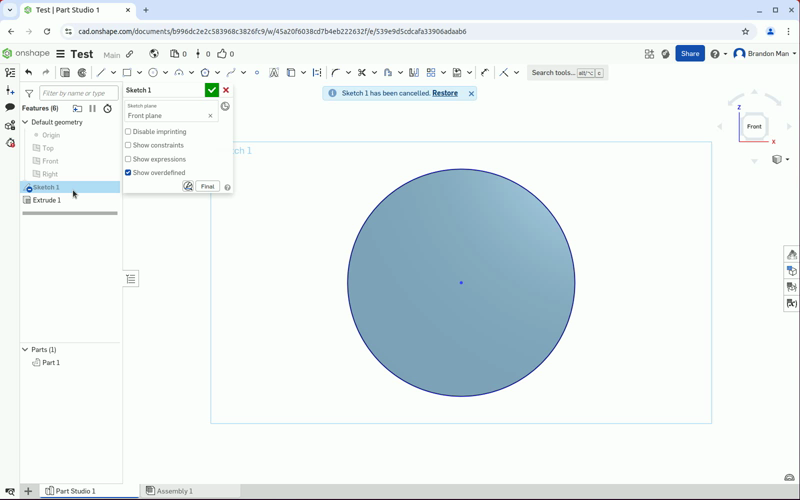
mouse_move(229, 92)
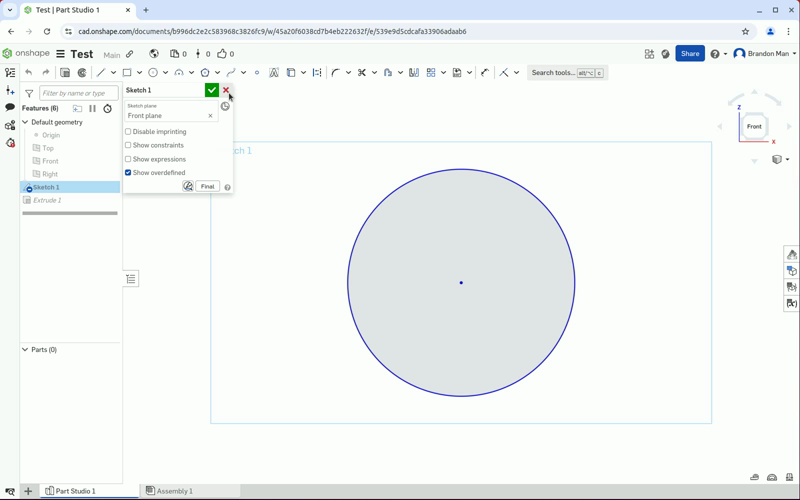
click(229, 92)
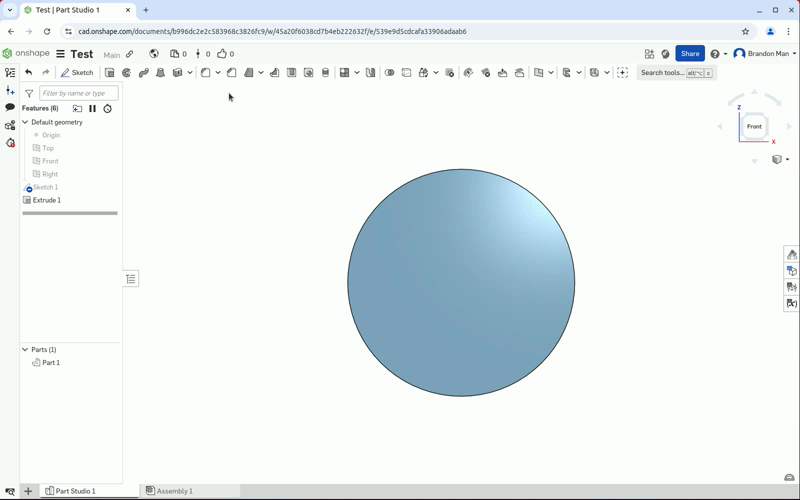
mouse_move(541, 75)
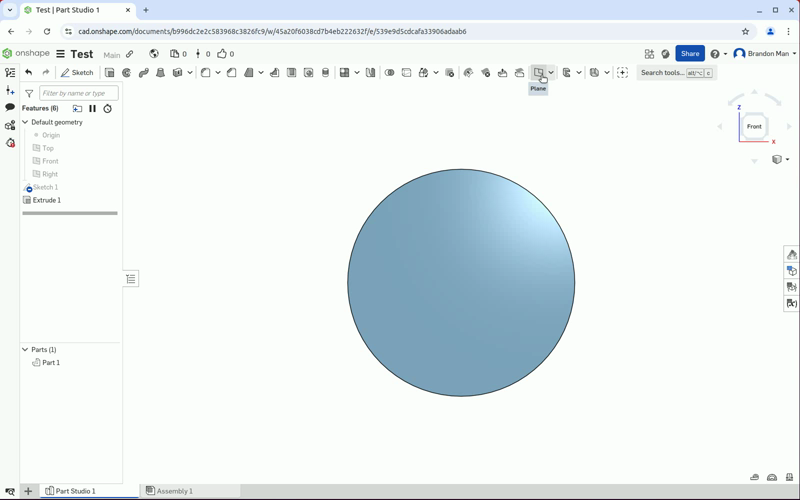
click(541, 75)
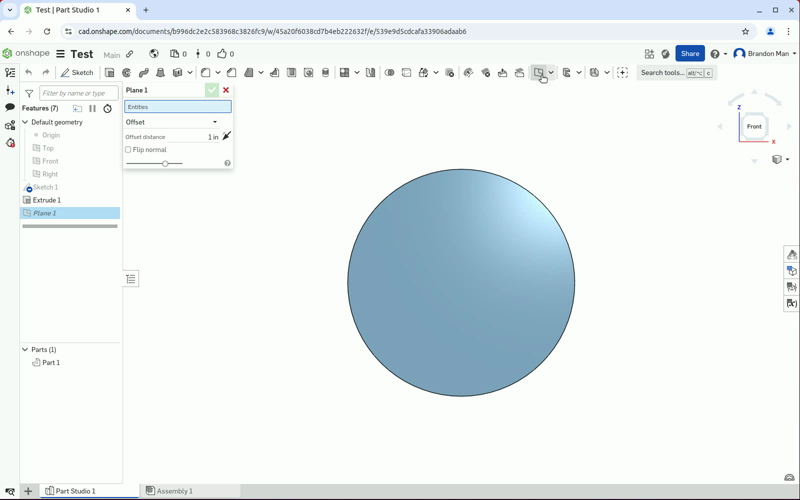
mouse_move(73, 163)
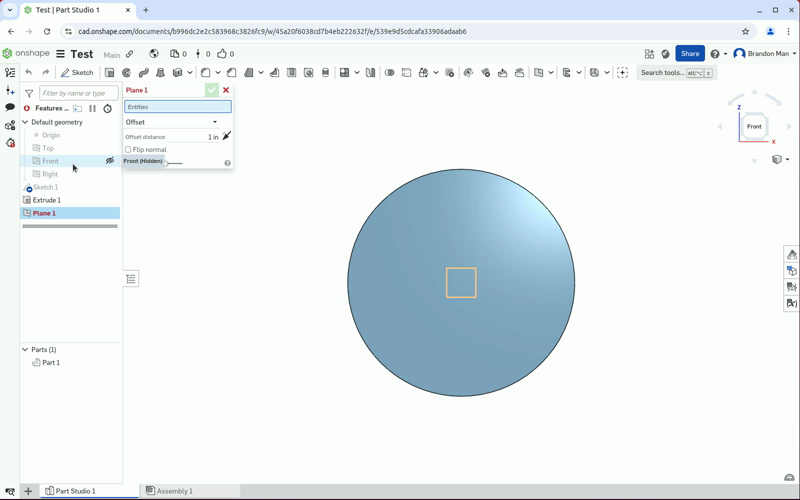
click(73, 163)
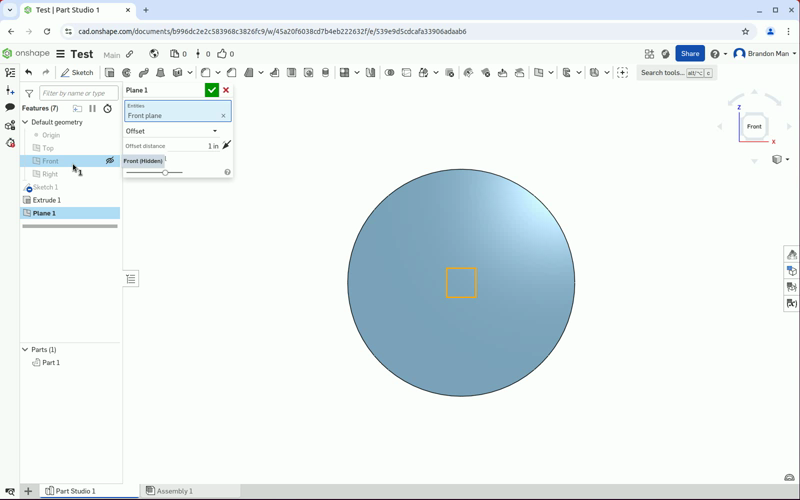
key(tab, 2)
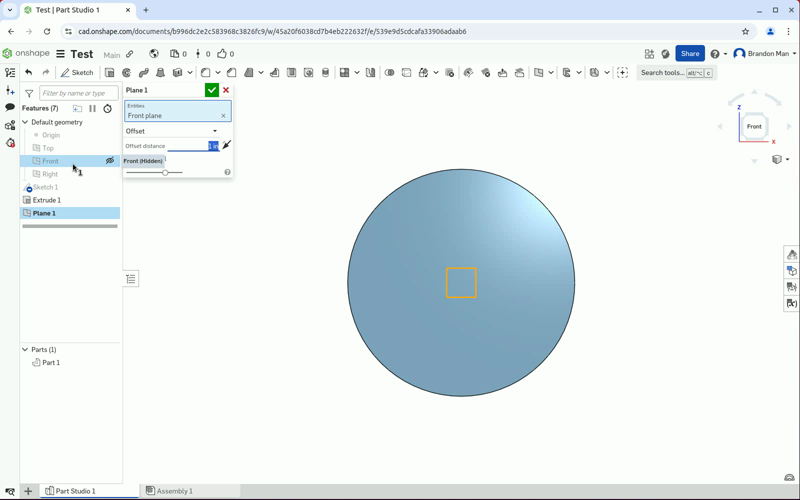
text(6.748)
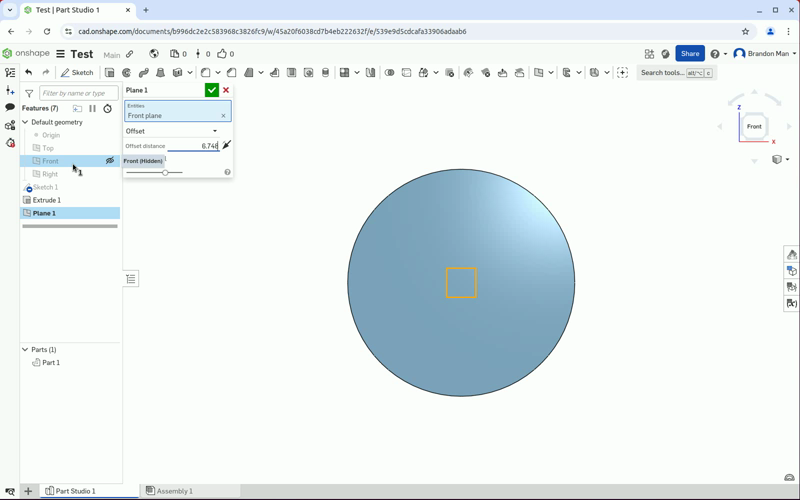
key(enter, 2)
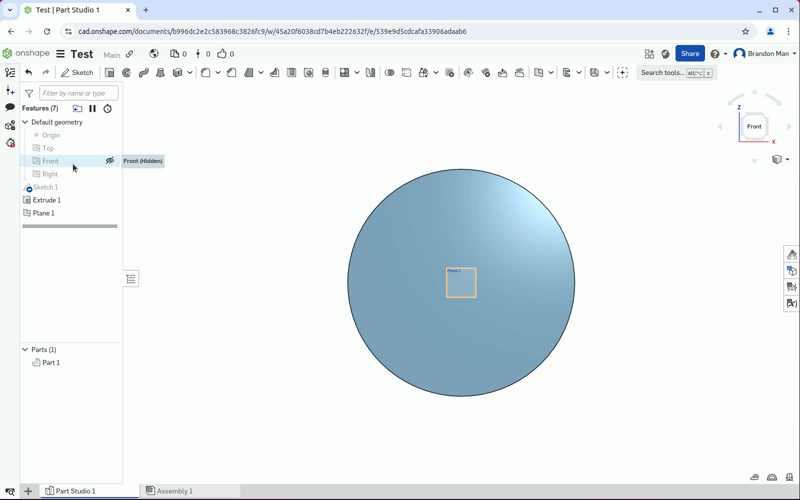
key(shift+s)
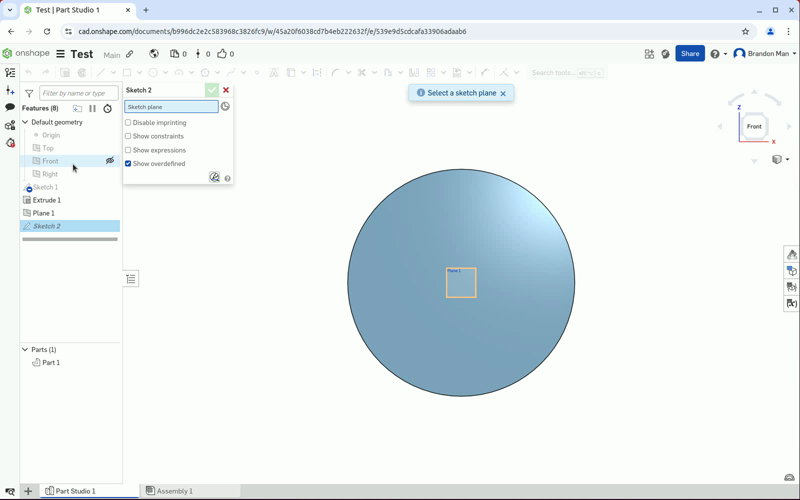
mouse_move(73, 215)
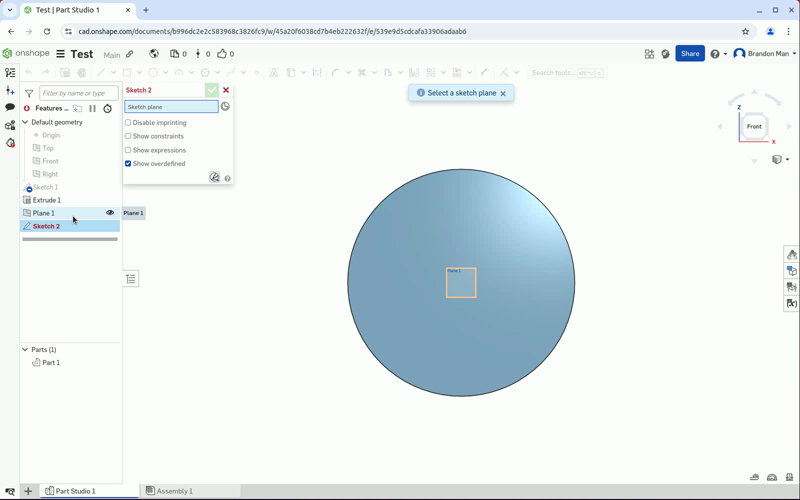
click(73, 215)
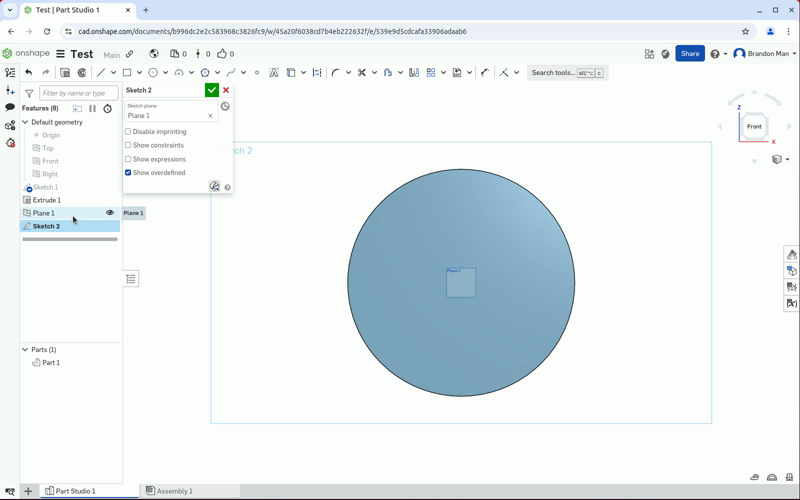
mouse_move(73, 352)
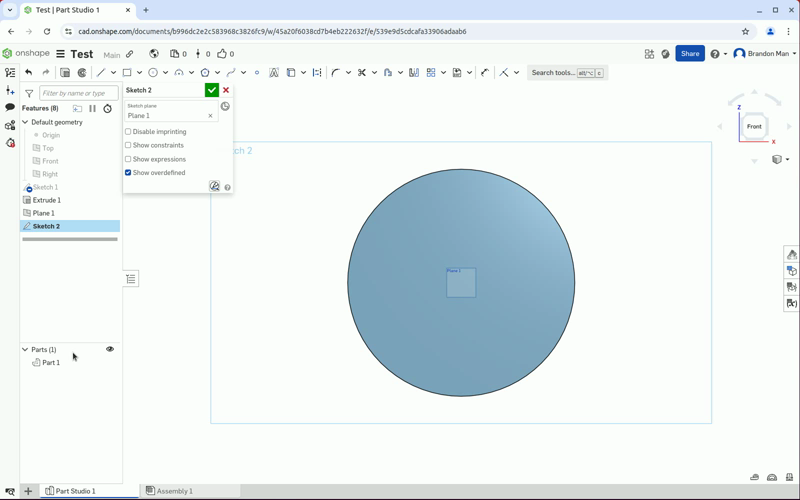
key(y)
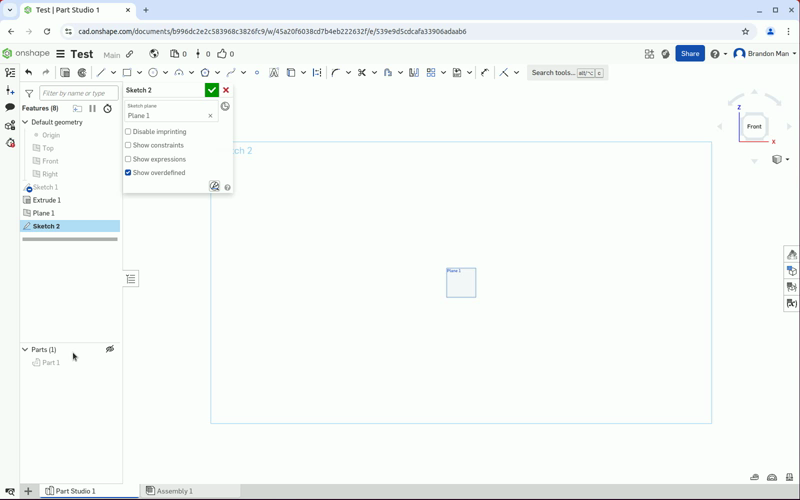
key(c)
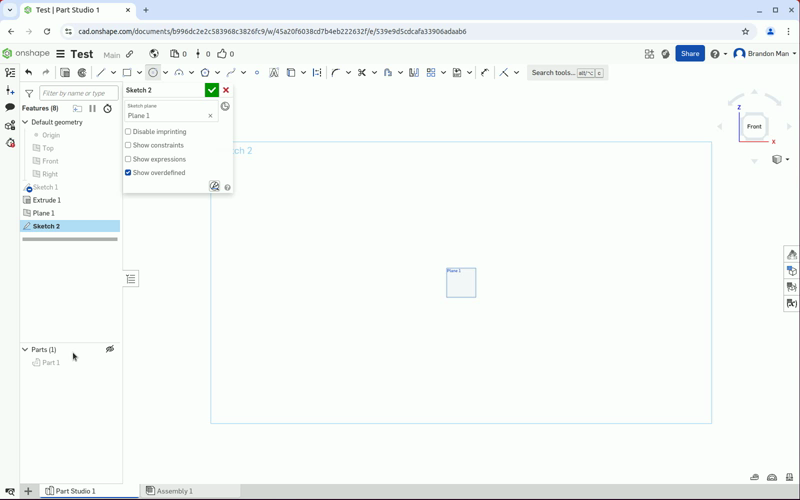
key_down(shift)
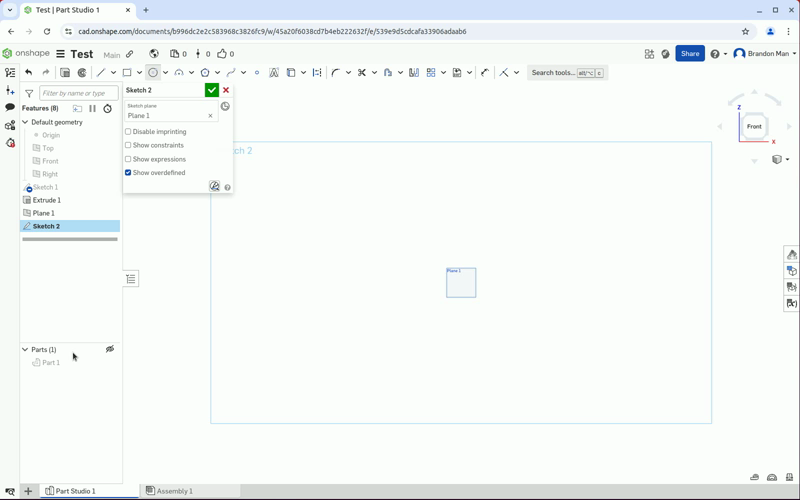
mouse_move(460, 282)
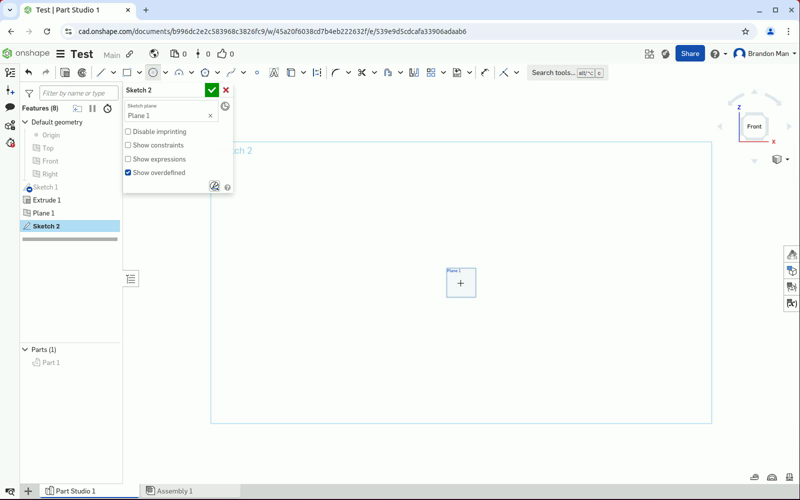
click(460, 282)
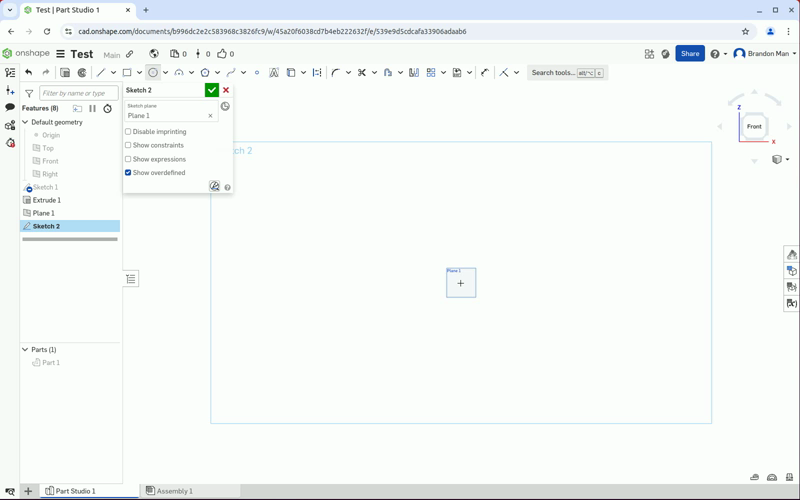
key_up(shift)
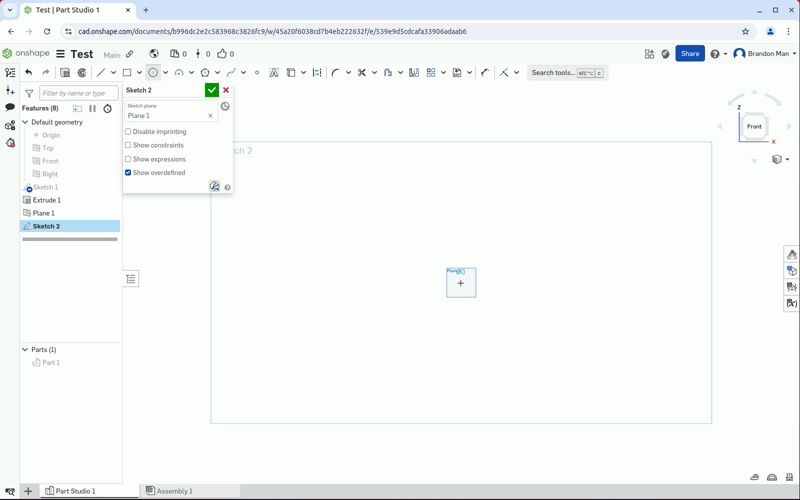
mouse_move(553, 282)
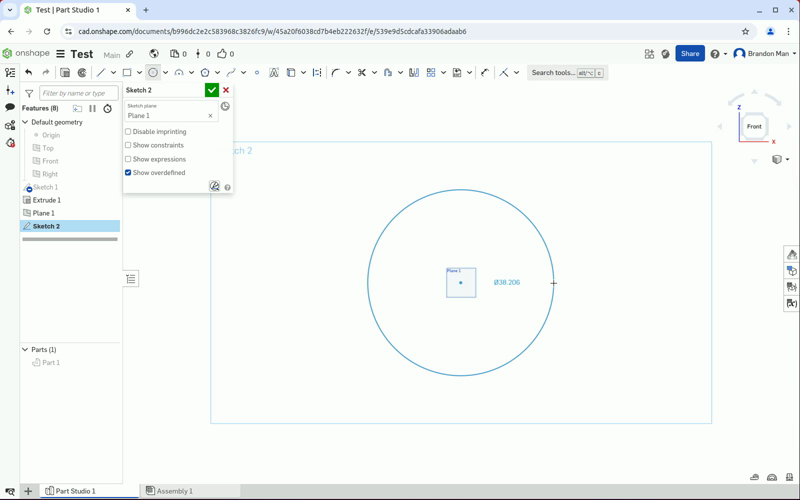
click(553, 282)
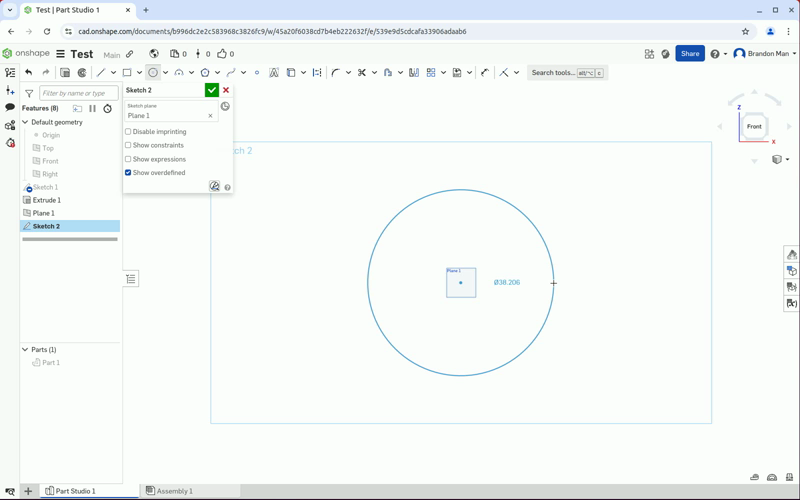
key(esc)
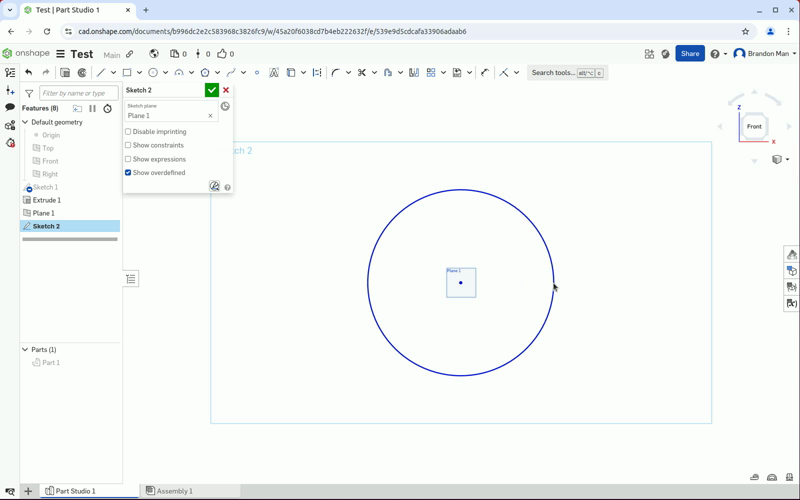
mouse_move(496, 236)
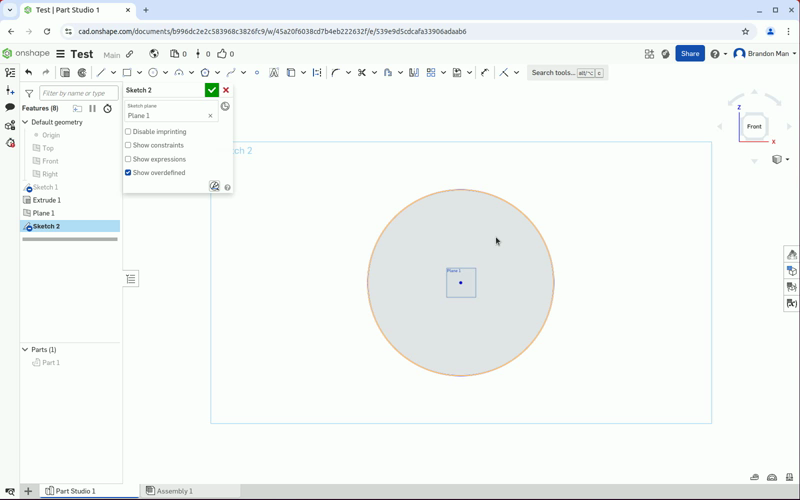
click(496, 236)
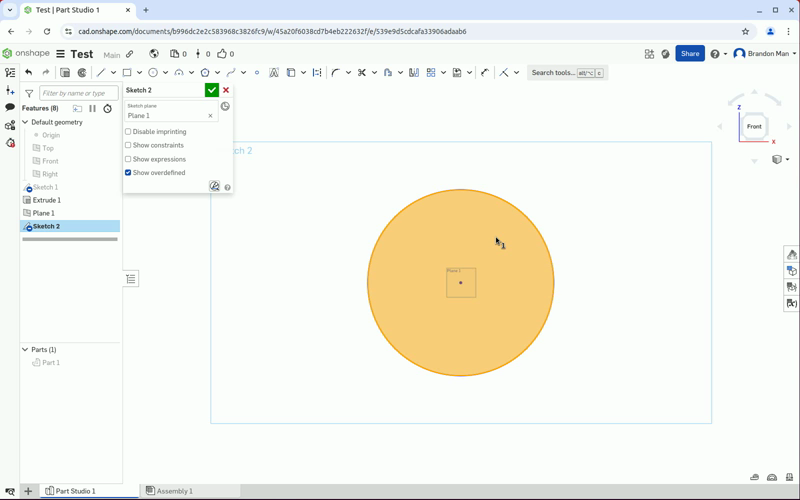
mouse_move(73, 352)
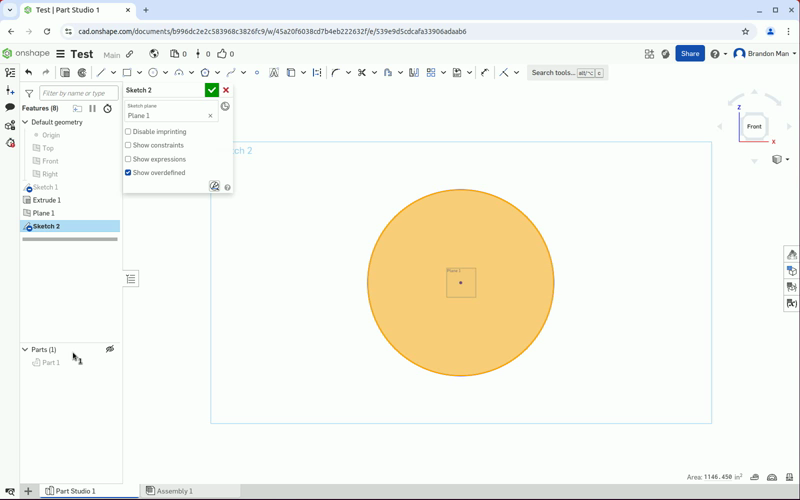
key(shift+y)
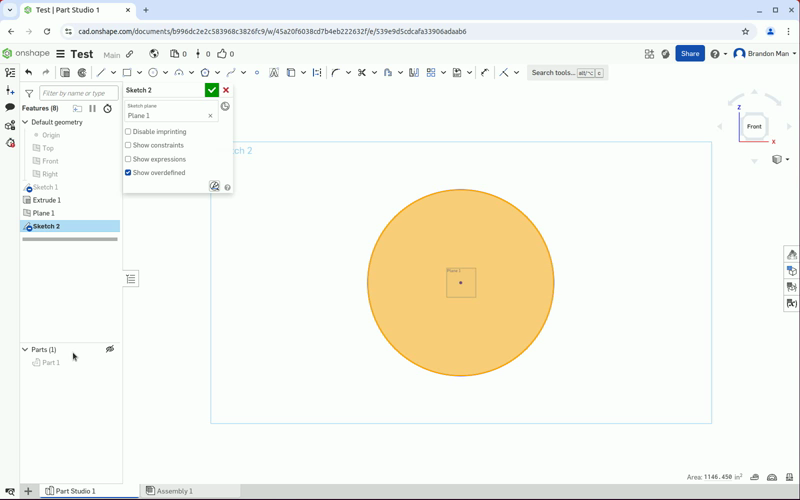
key(shift+e)
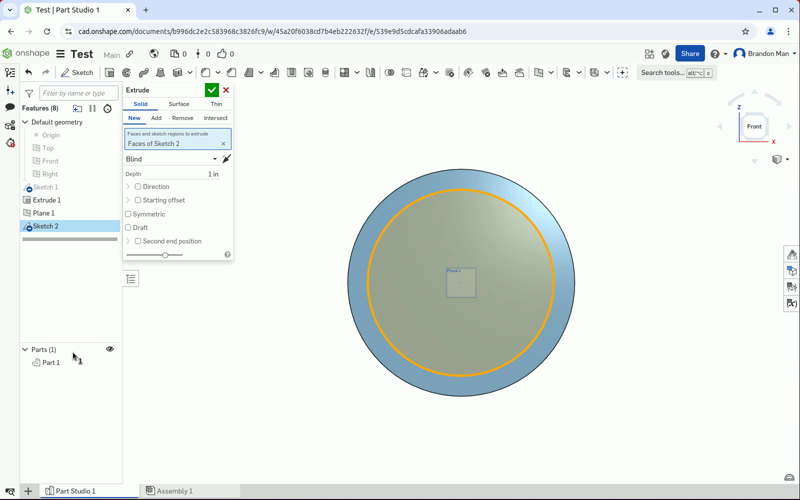
mouse_move(143, 106)
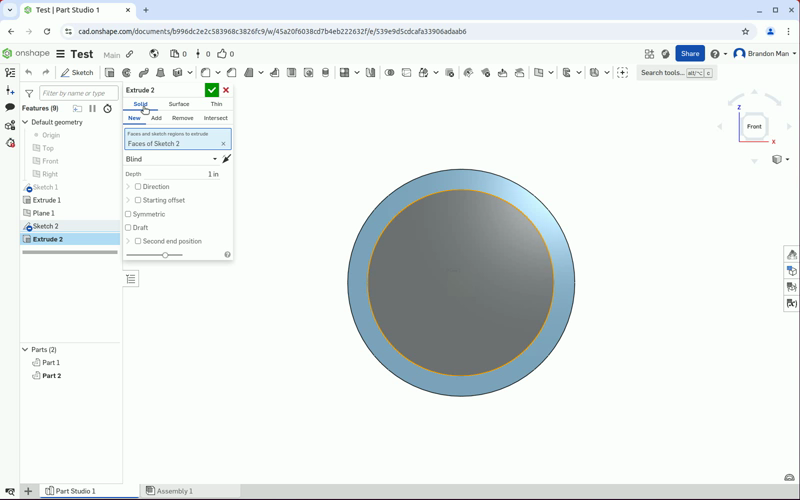
click(143, 106)
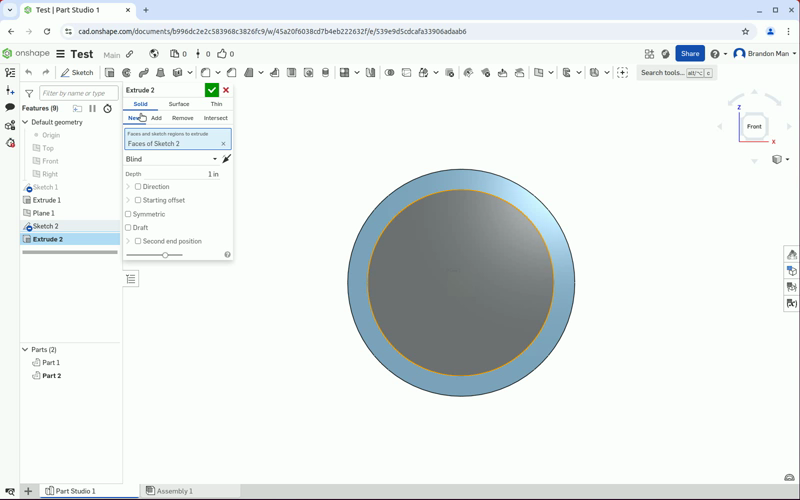
mouse_move(137, 120)
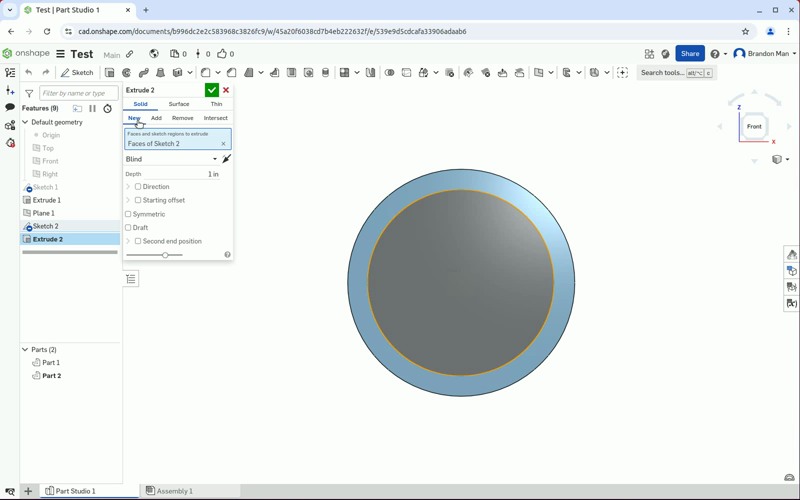
click(137, 120)
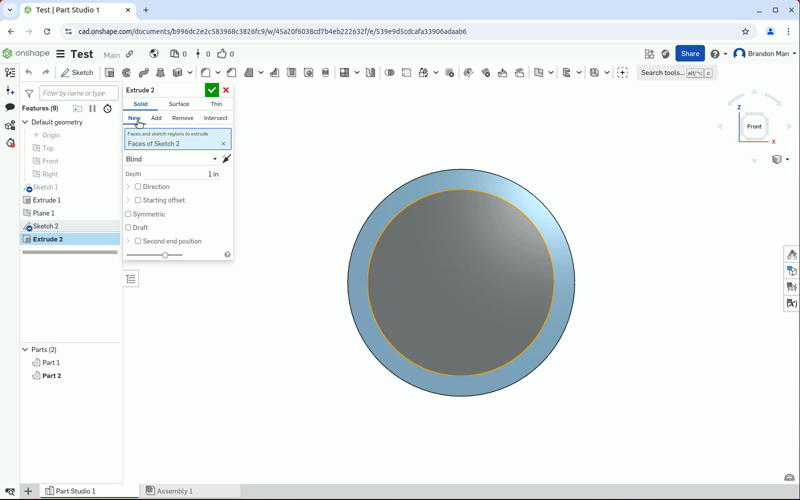
key(tab, 4)
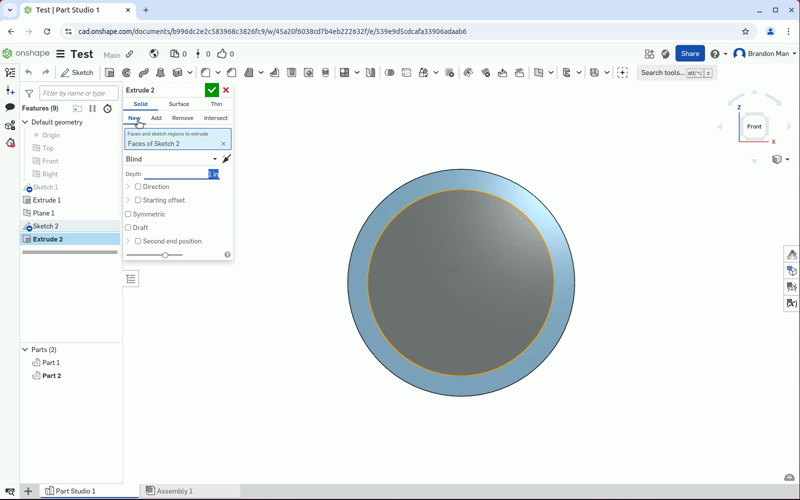
text(8.425)
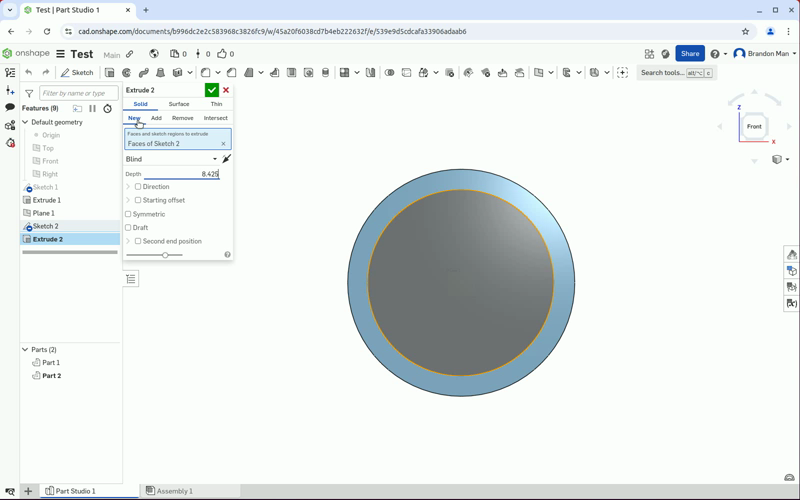
key(enter)
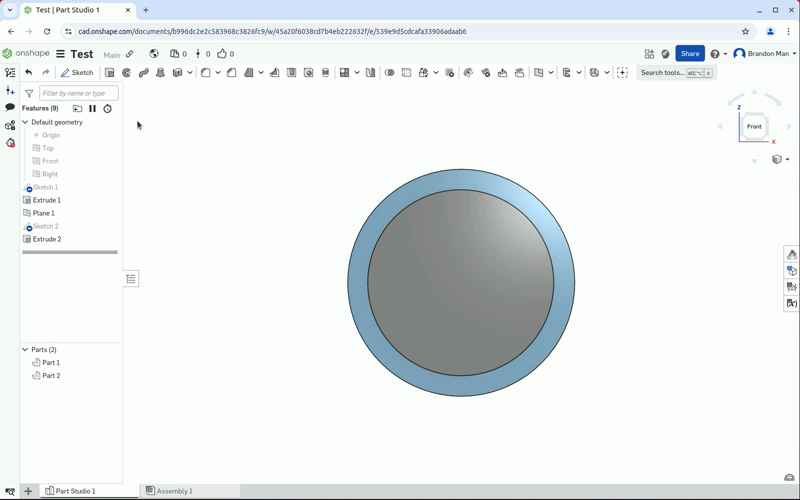
key(shift+h)
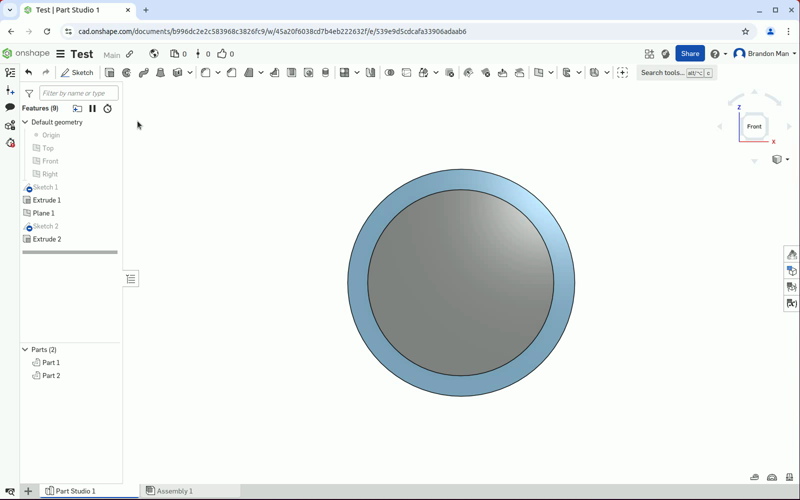
key(shift+h)
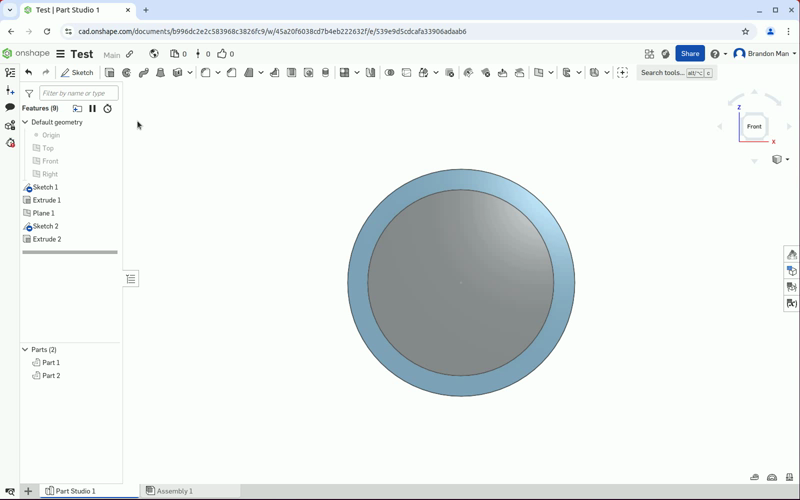
key(shift+7)
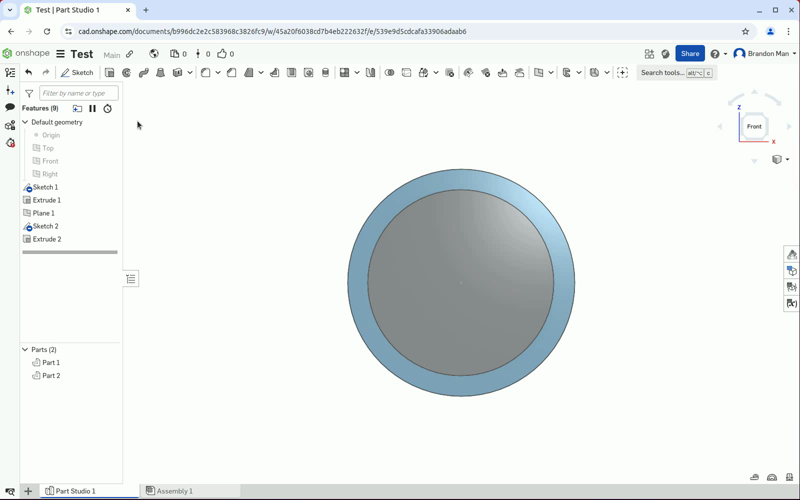
key(left, 2)
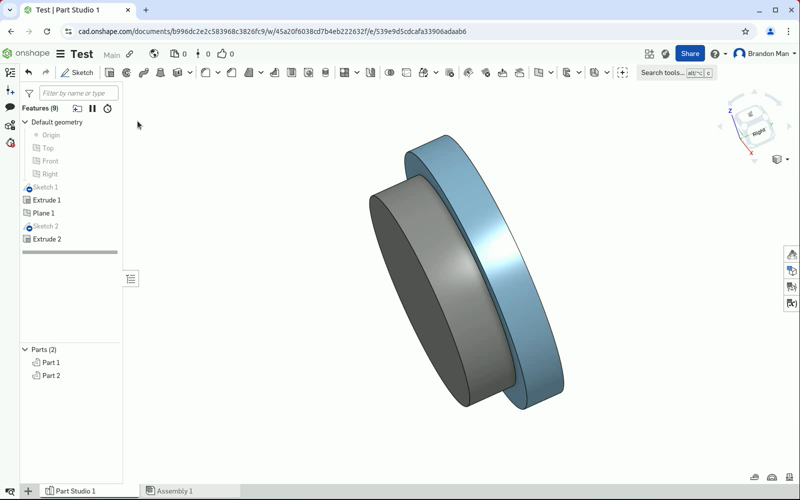
key(down, 2)
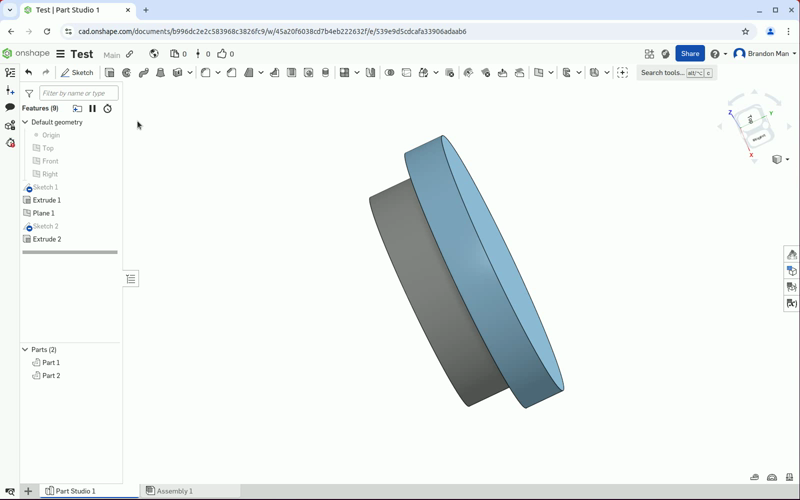
key(up, 2)
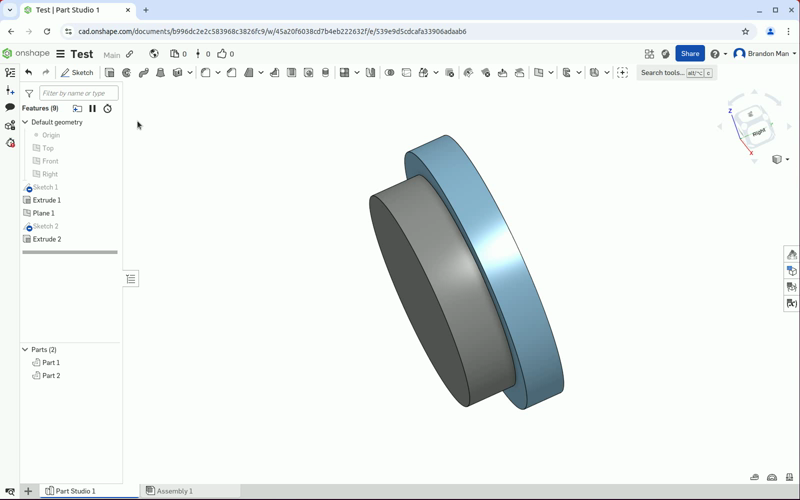
key(right, 2)
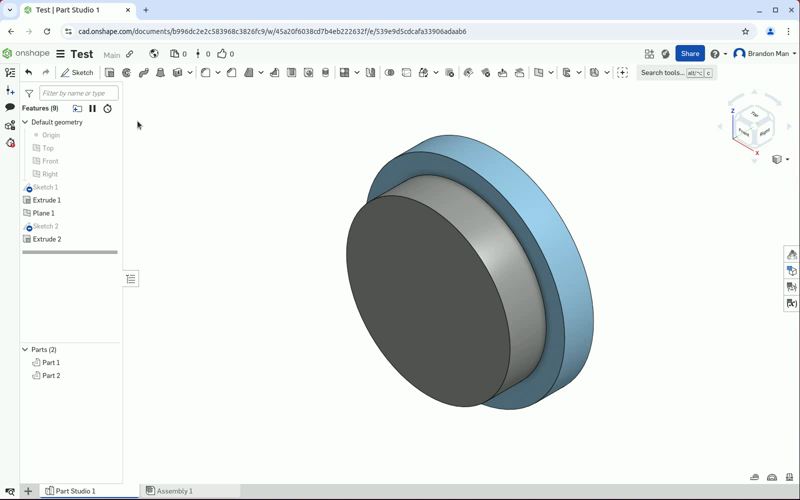
mouse_move(73, 189)
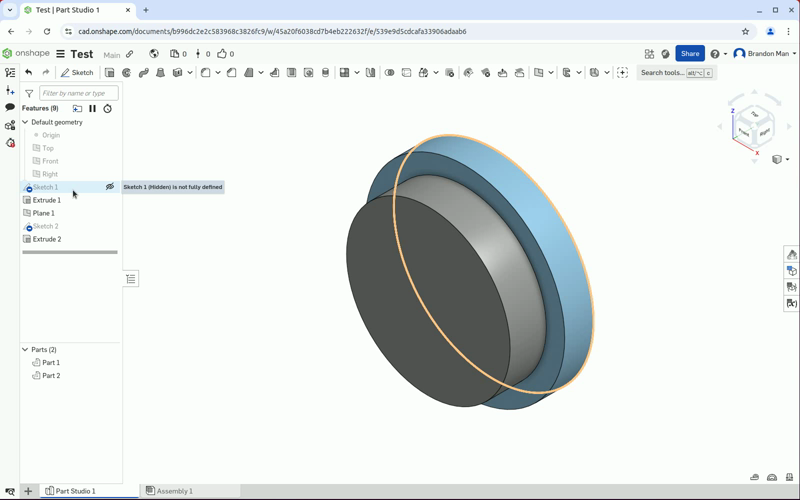
click(73, 189)